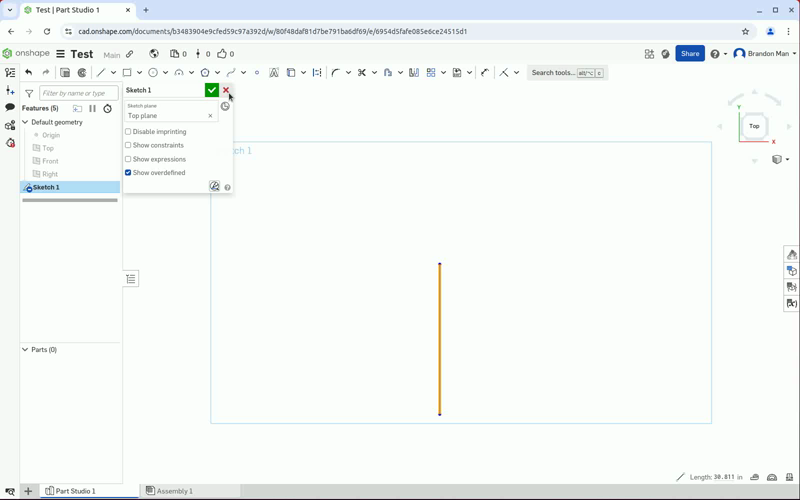
key(shift+h)
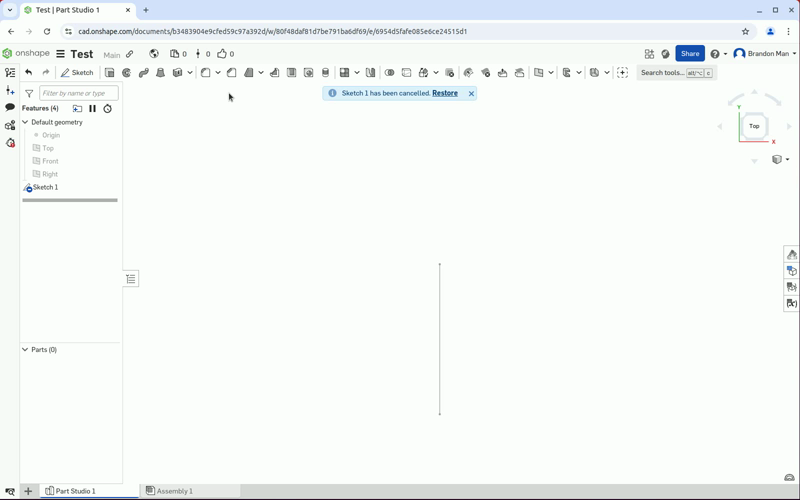
mouse_move(73, 352)
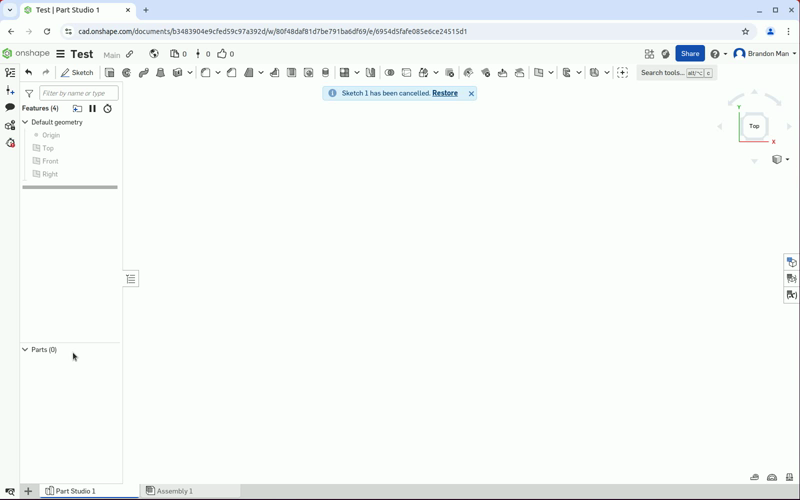
key(y)
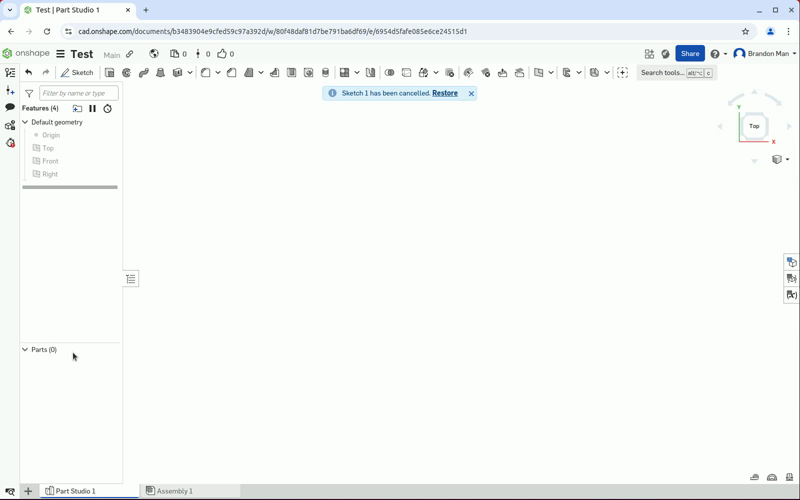
key(shift+p)
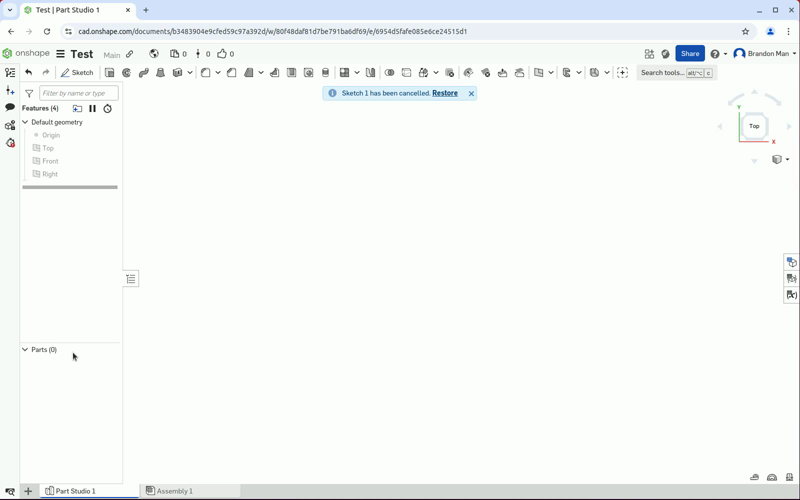
key(space)
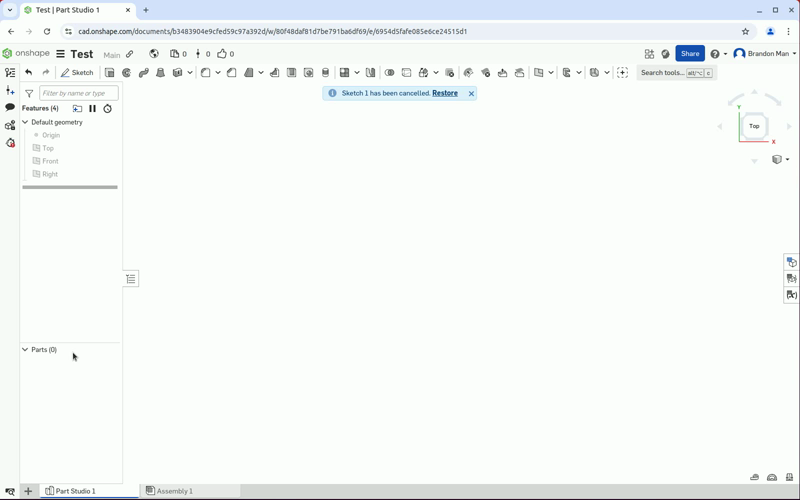
key_down(shift)
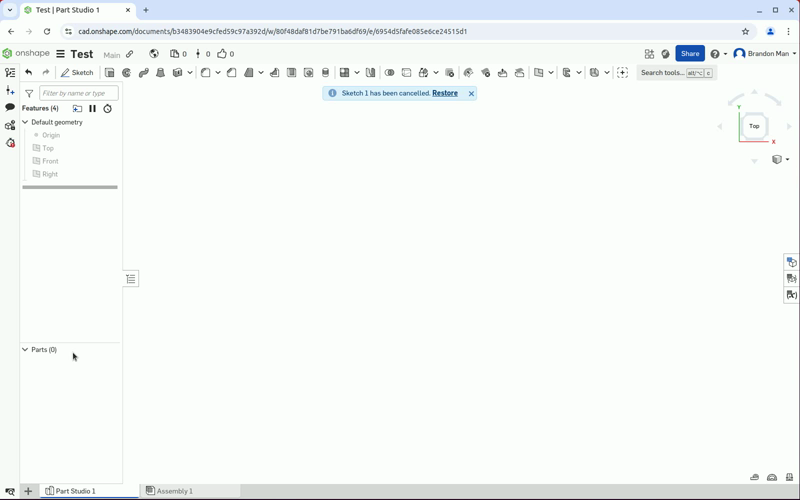
key(up)
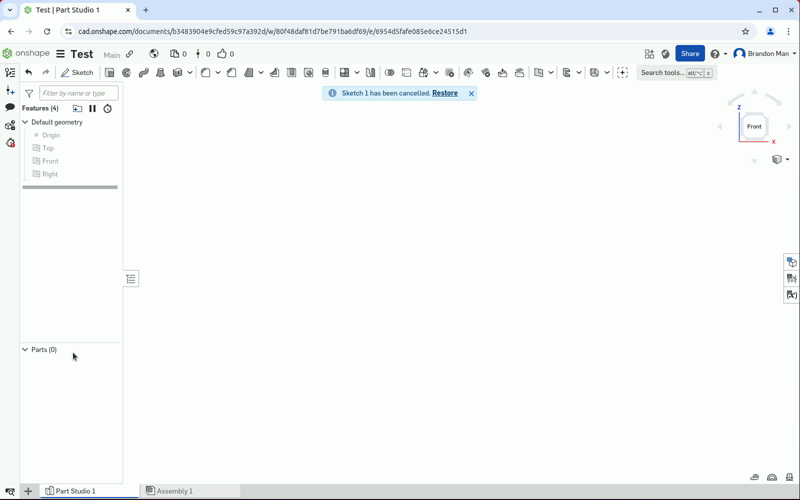
key_up(shift)
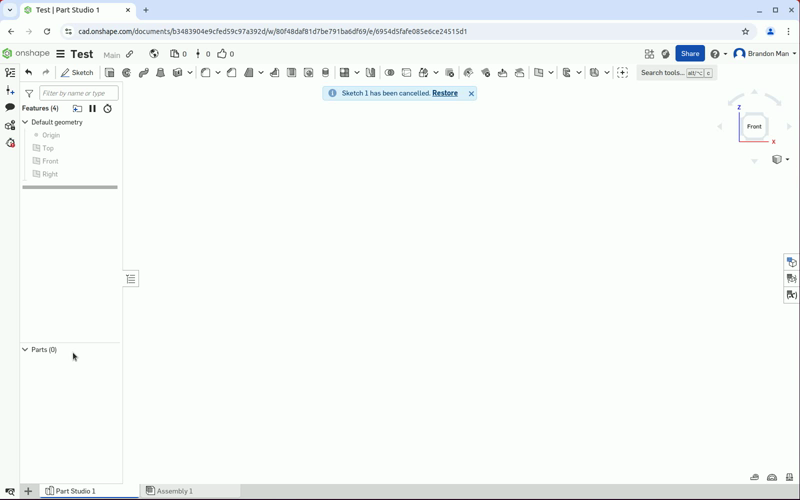
mouse_move(73, 352)
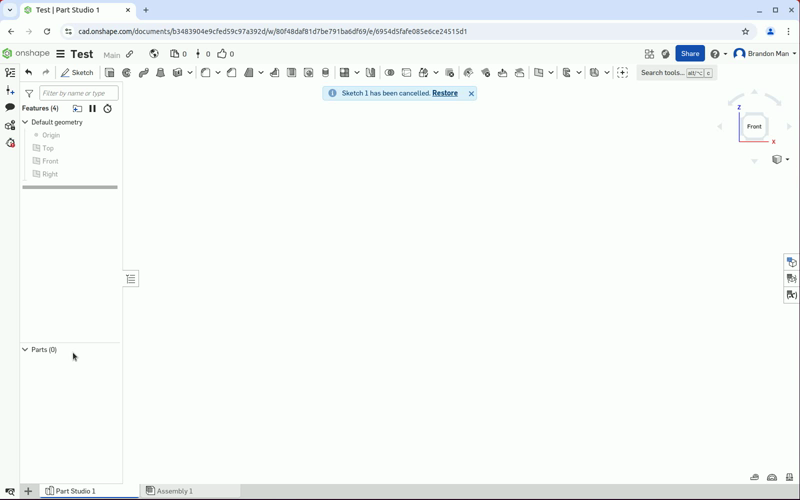
key(shift+y)
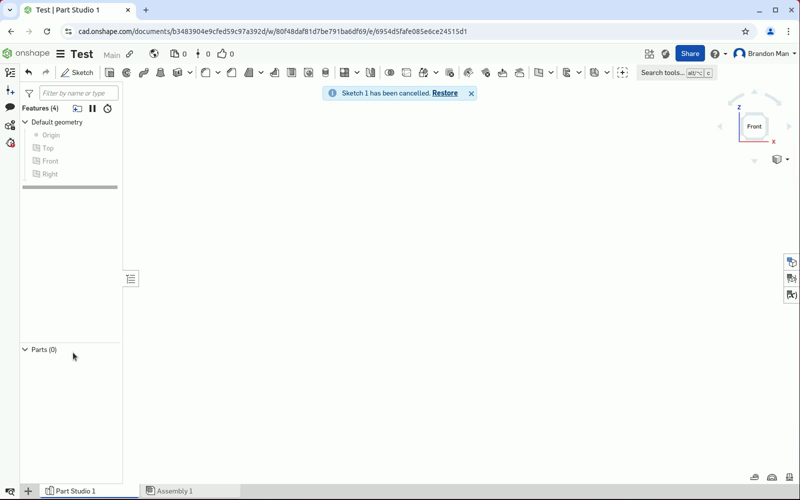
key(shift+s)
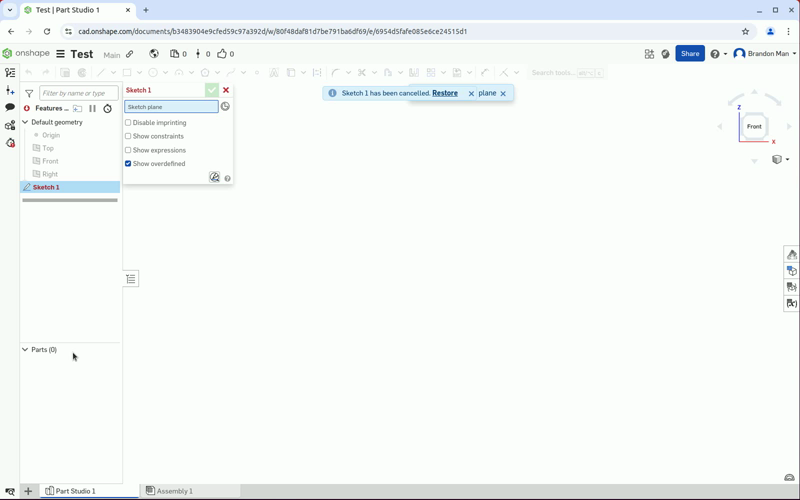
mouse_move(73, 163)
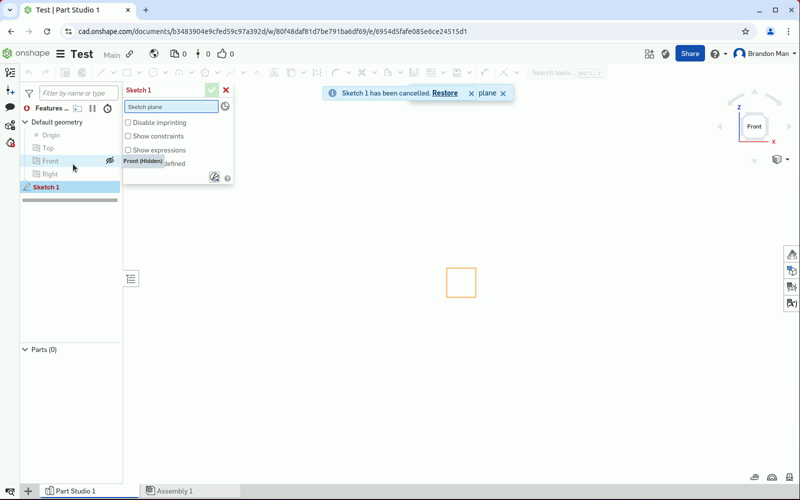
click(73, 163)
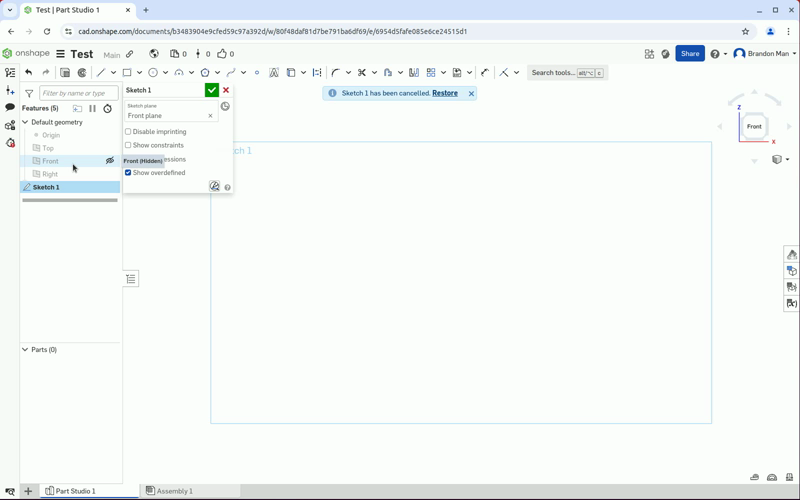
mouse_move(73, 352)
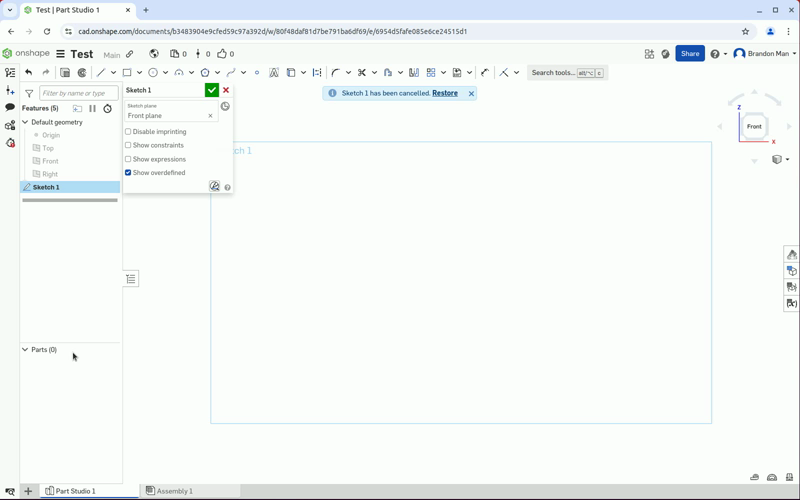
key(y)
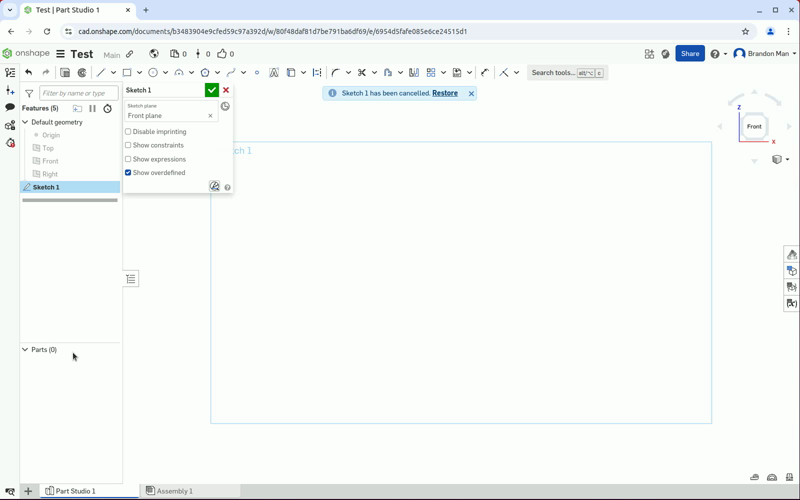
key(c)
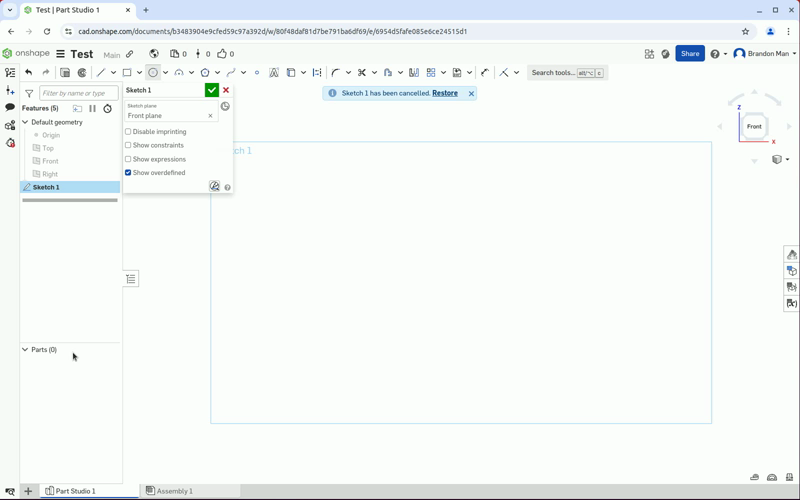
key_down(shift)
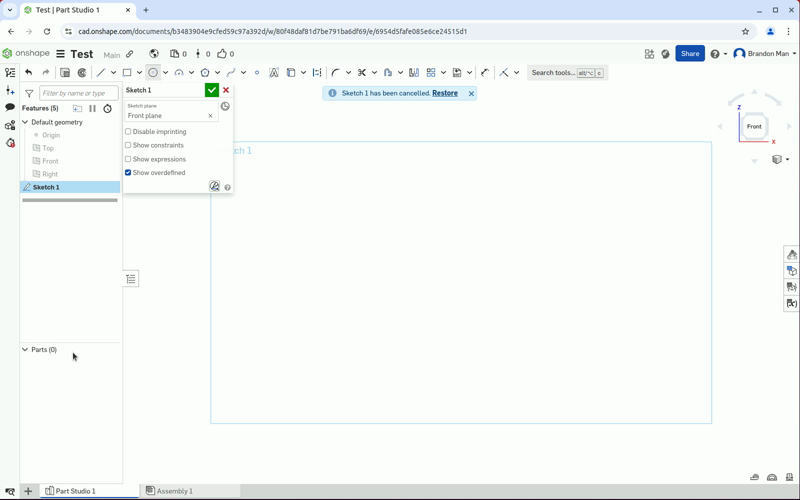
mouse_move(461, 282)
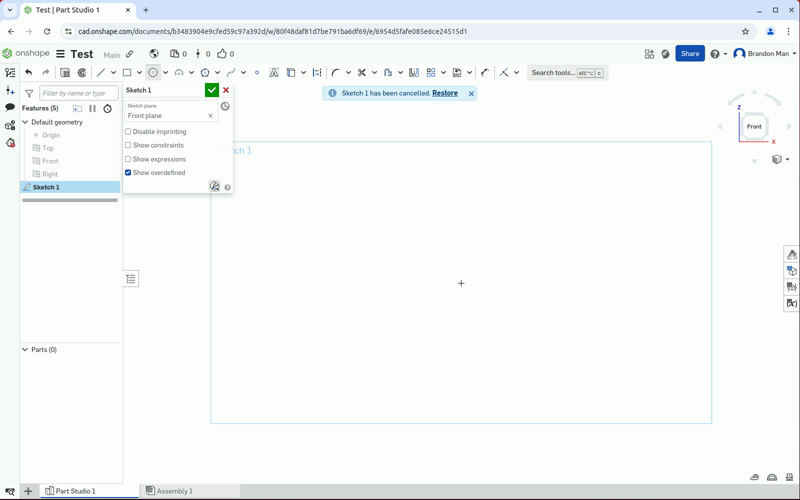
click(461, 282)
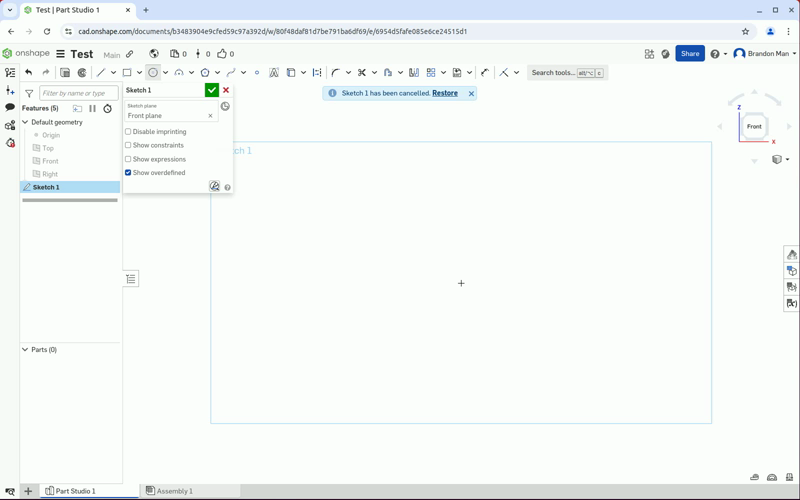
key_up(shift)
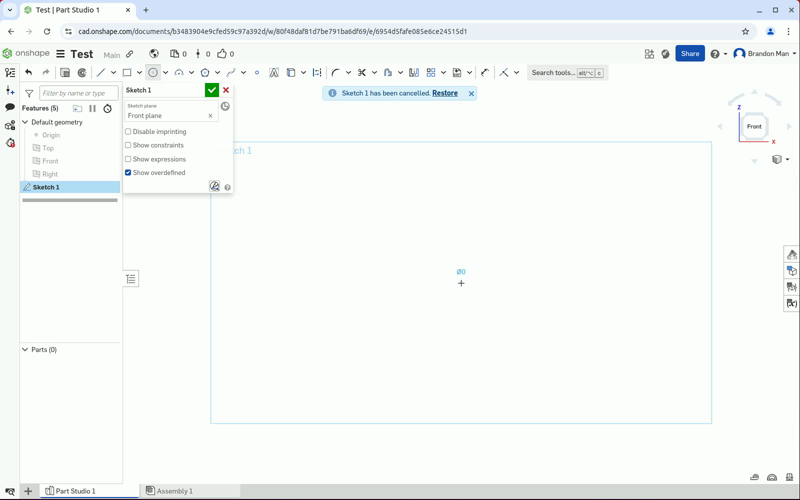
mouse_move(508, 282)
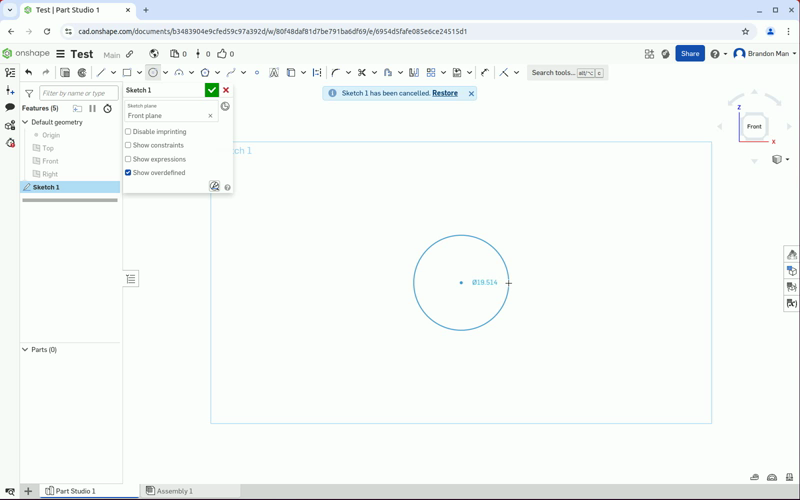
click(508, 282)
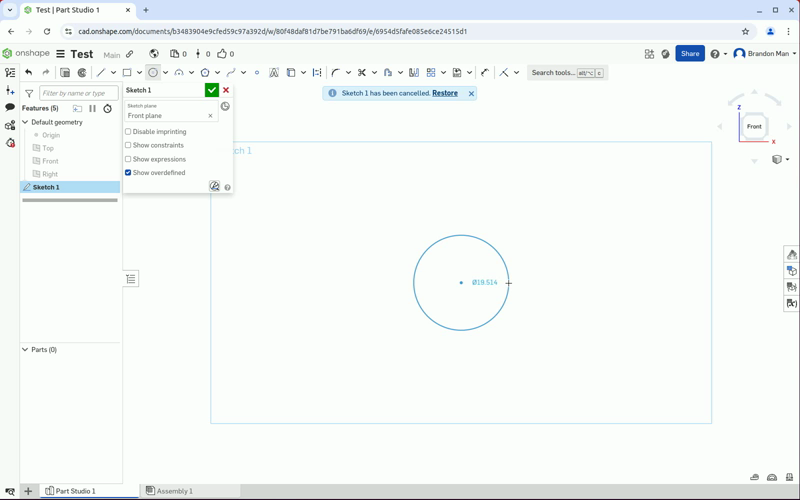
key(esc)
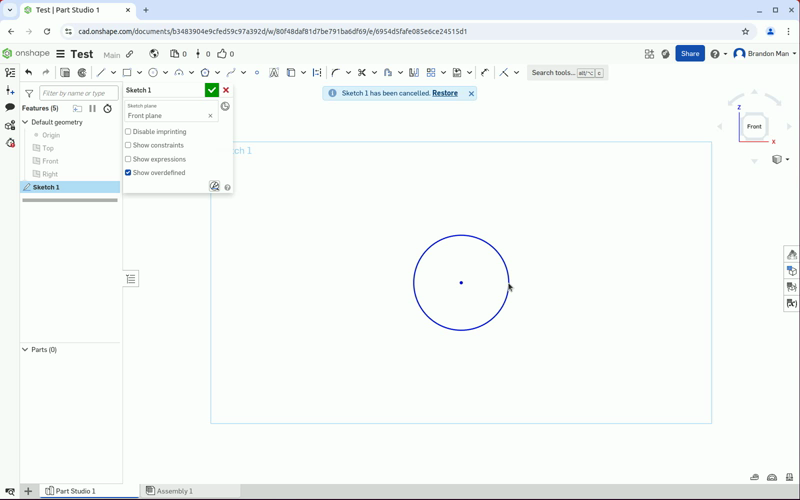
mouse_move(425, 267)
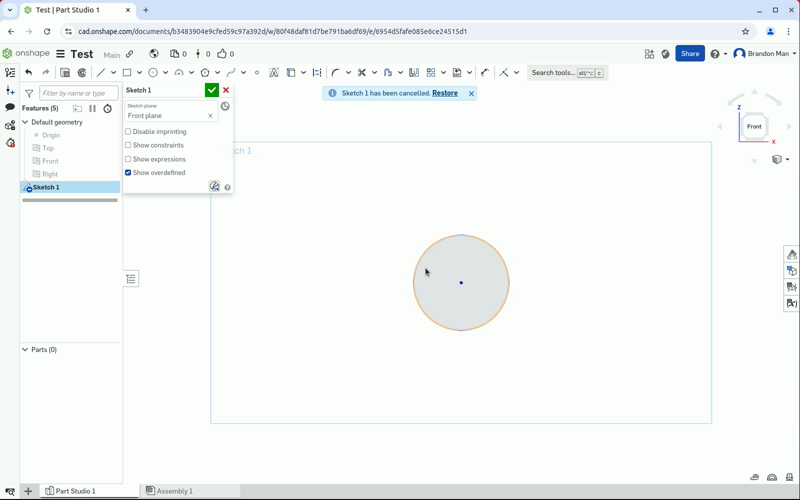
click(425, 267)
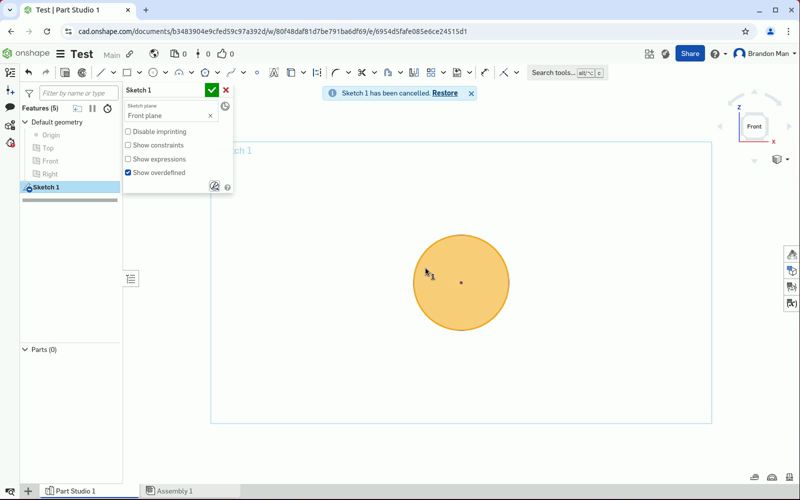
mouse_move(73, 352)
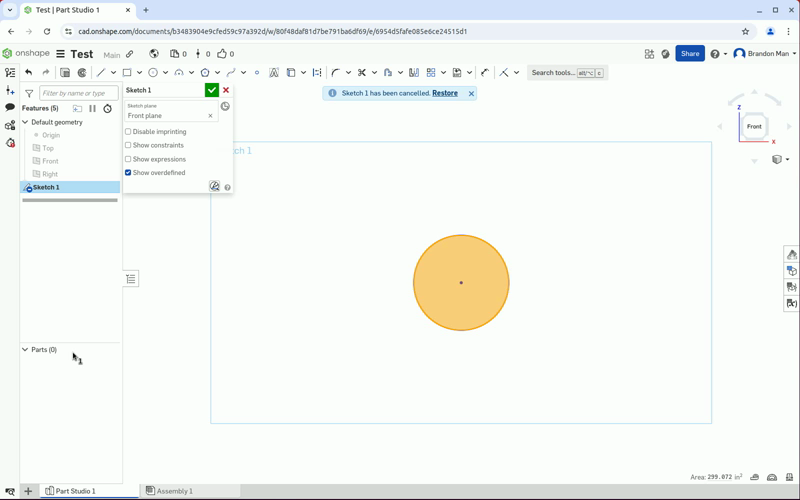
key(shift+y)
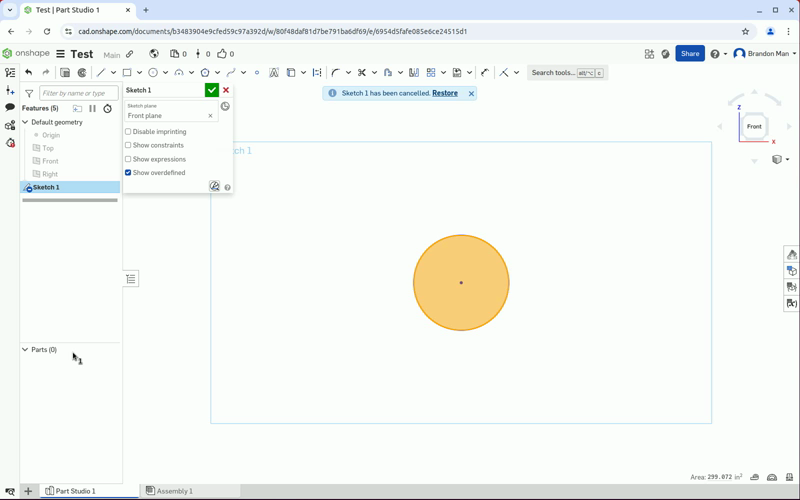
key(shift+e)
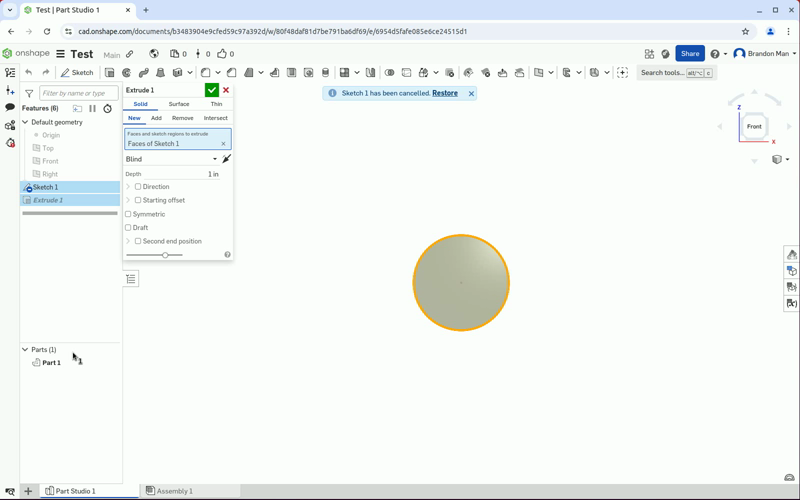
mouse_move(143, 106)
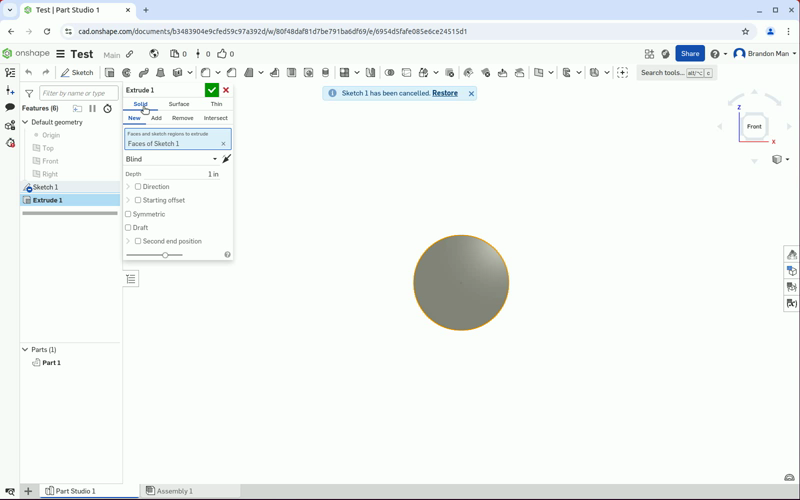
click(143, 106)
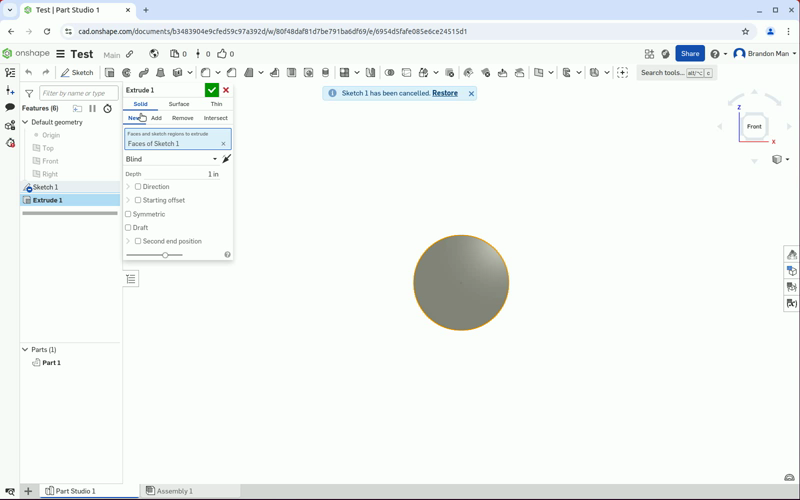
mouse_move(137, 120)
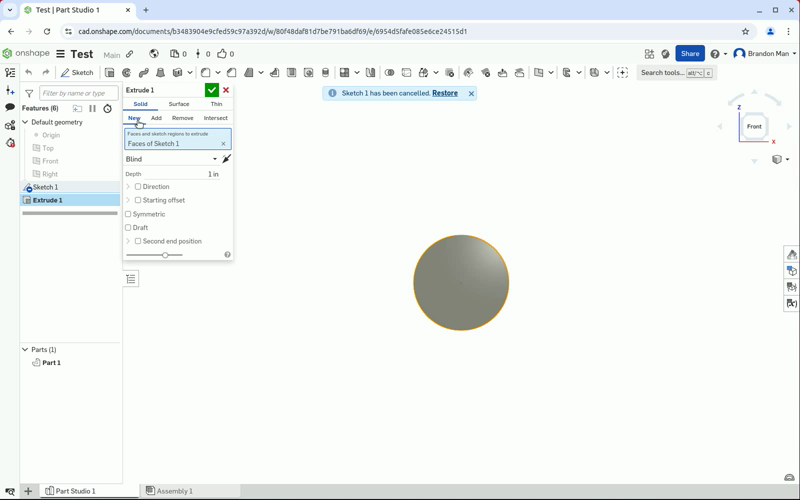
click(137, 120)
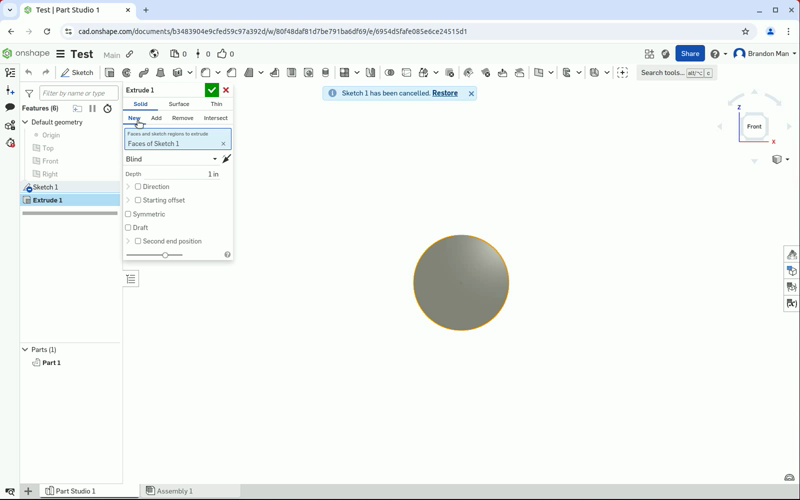
key(tab, 4)
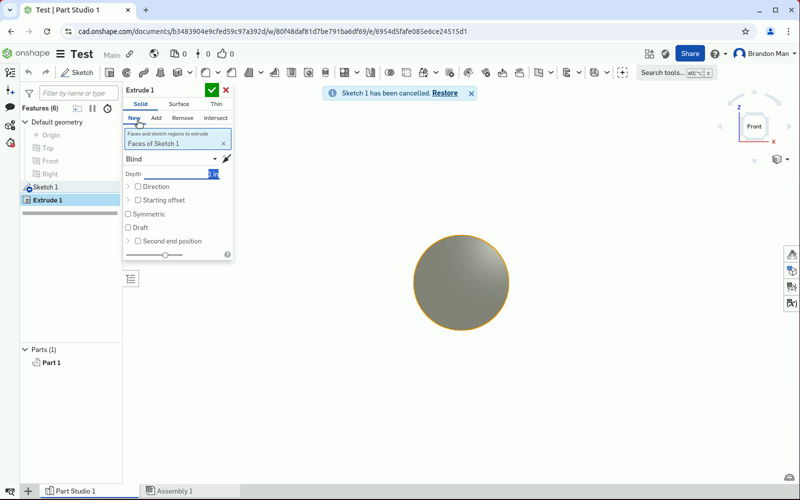
text(-3.851)
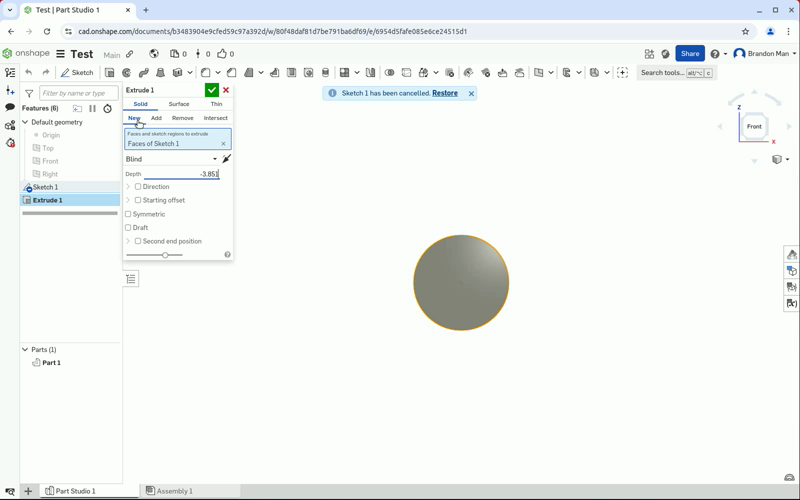
key(enter)
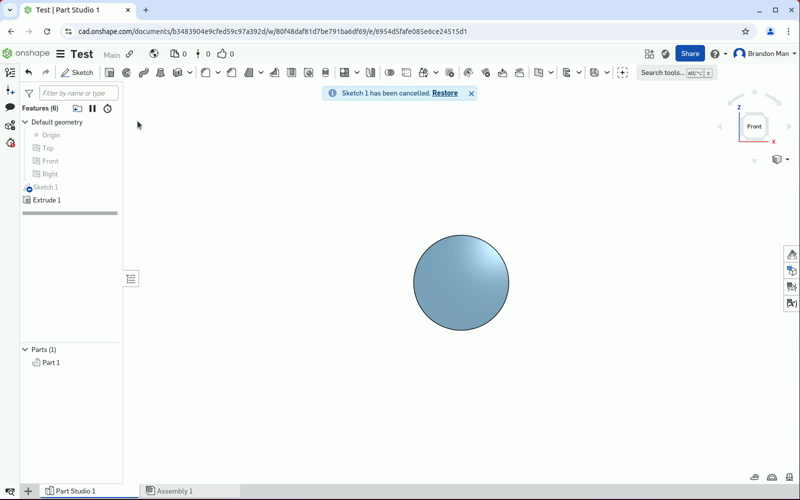
key(shift+h)
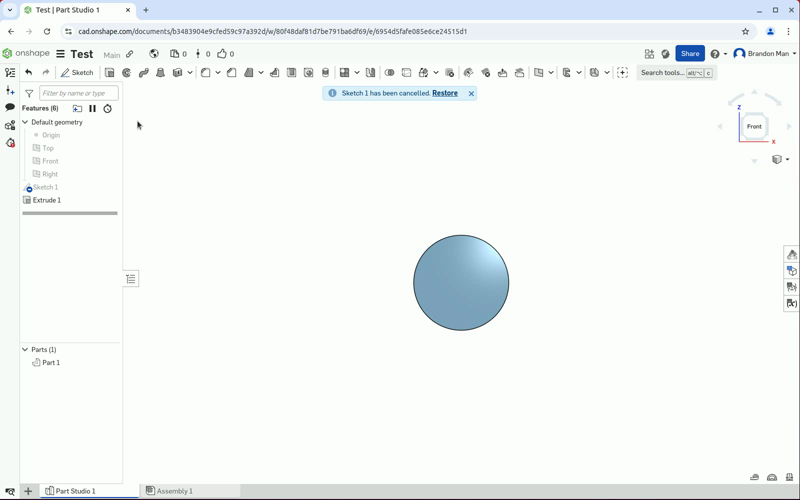
key(shift+h)
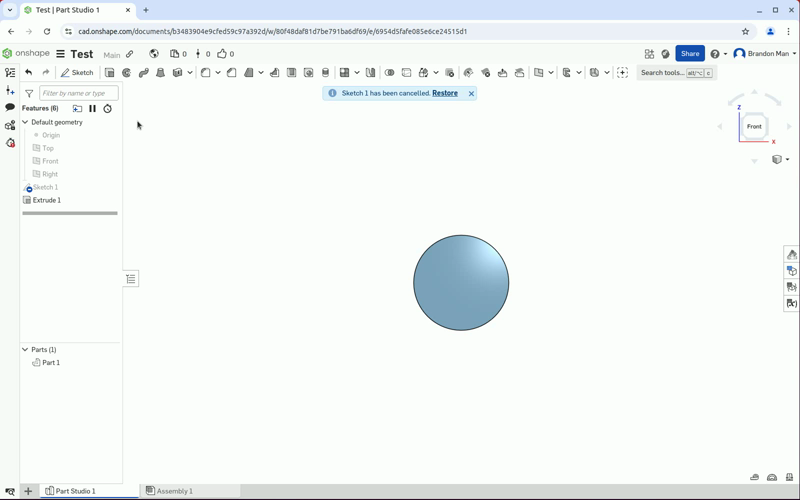
mouse_move(73, 189)
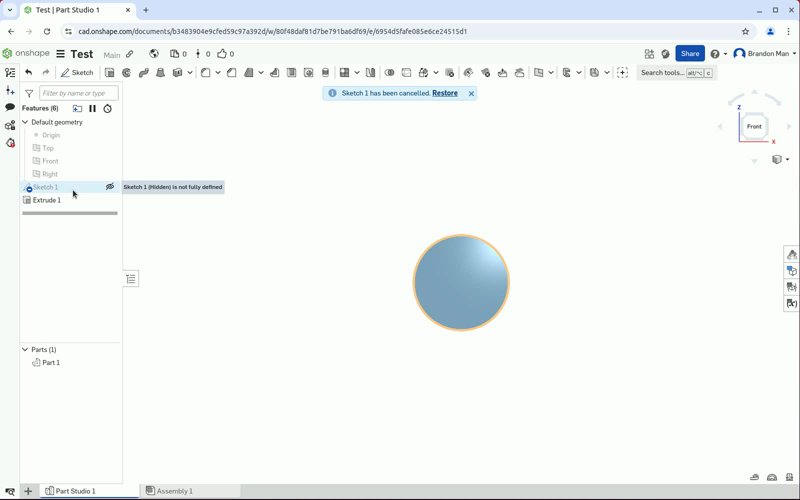
click(73, 189)
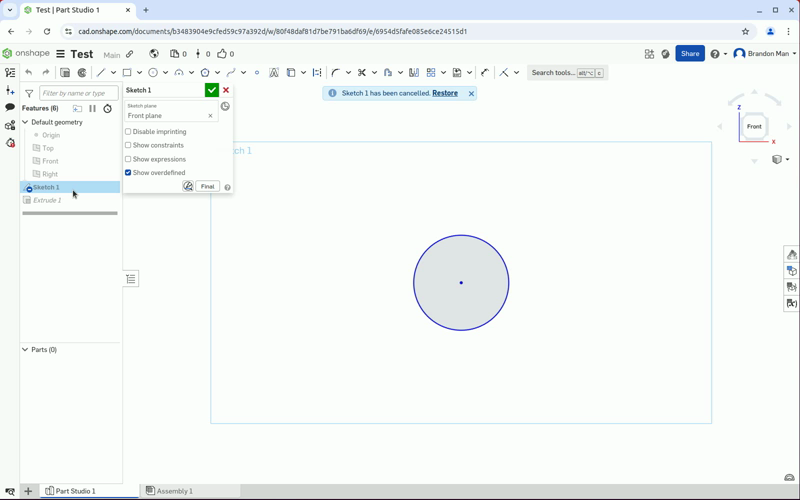
mouse_move(229, 92)
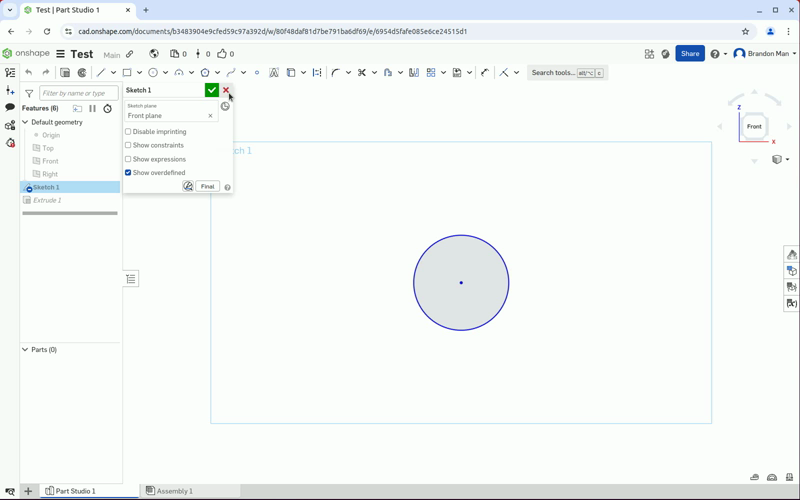
click(229, 92)
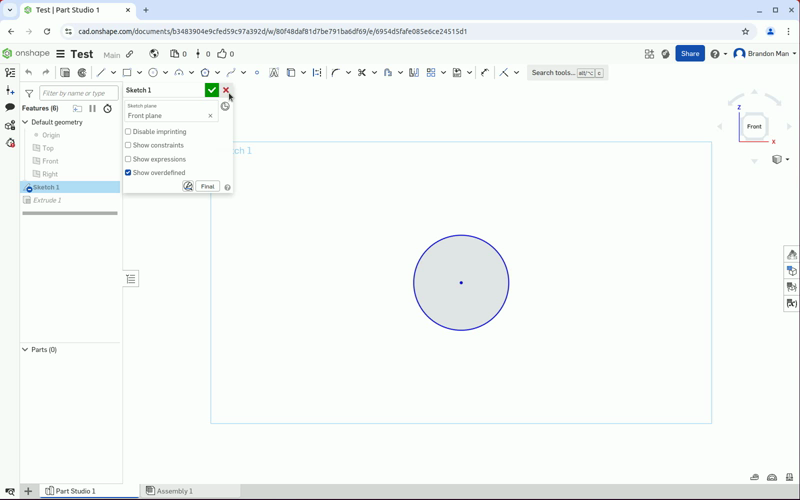
key(shift+s)
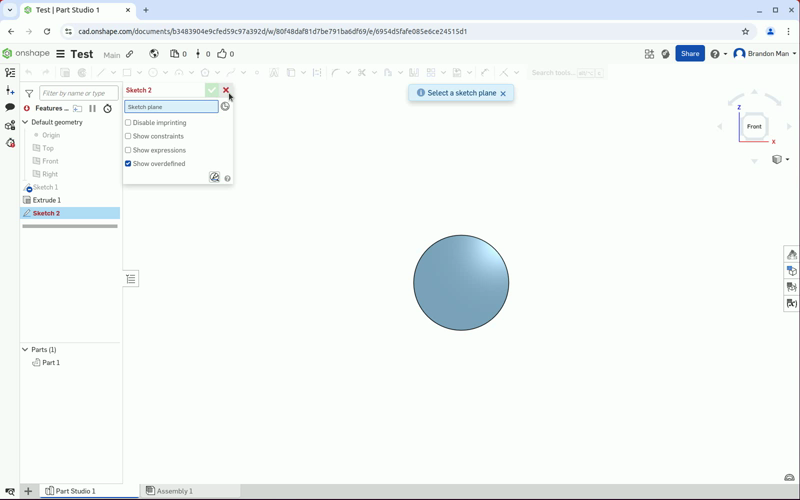
mouse_move(73, 163)
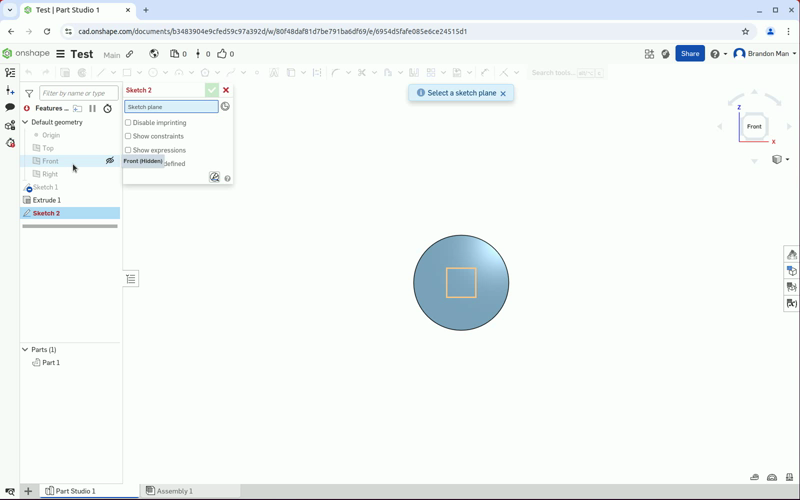
click(73, 163)
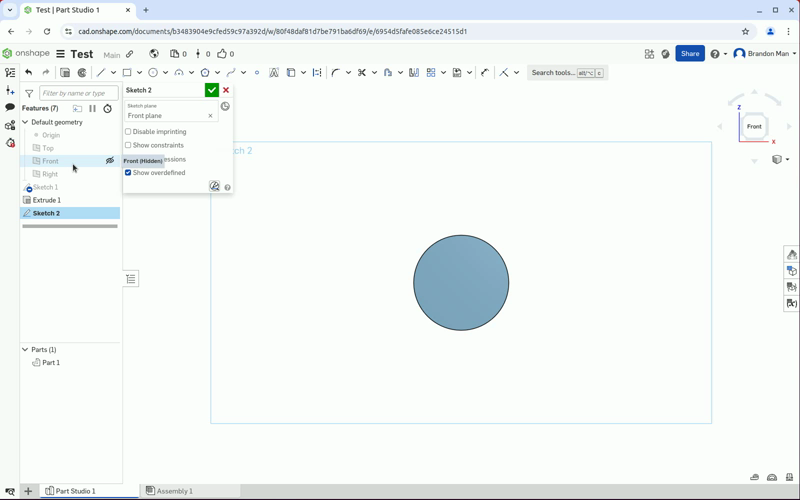
mouse_move(73, 352)
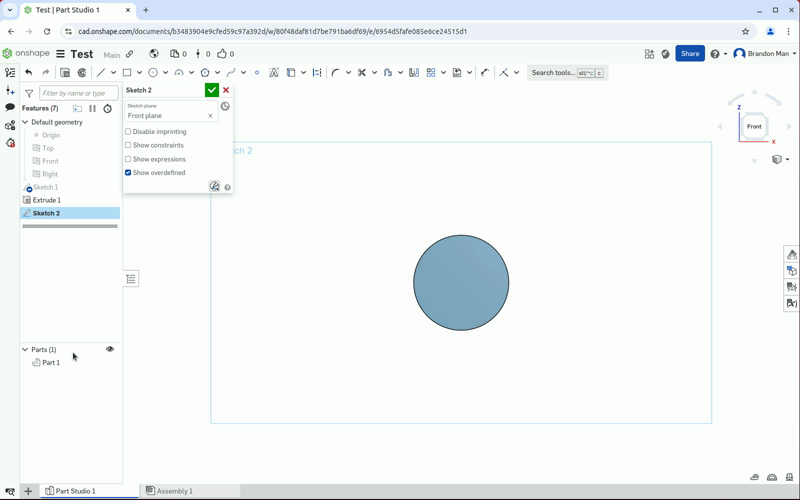
key(y)
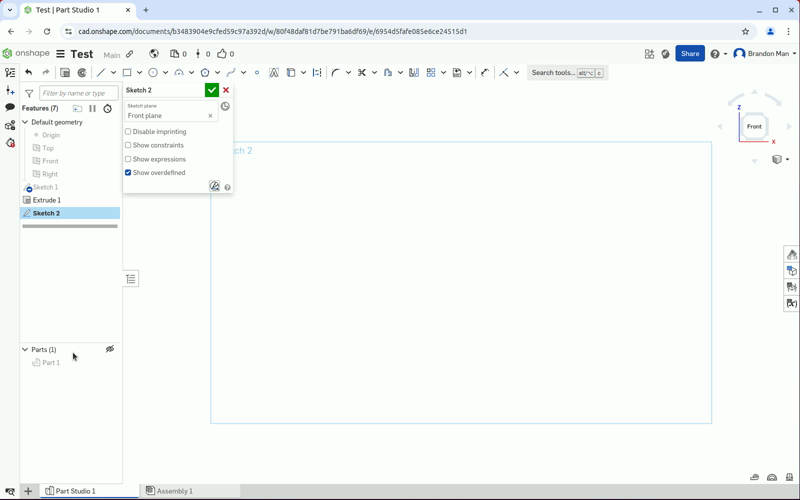
key(c)
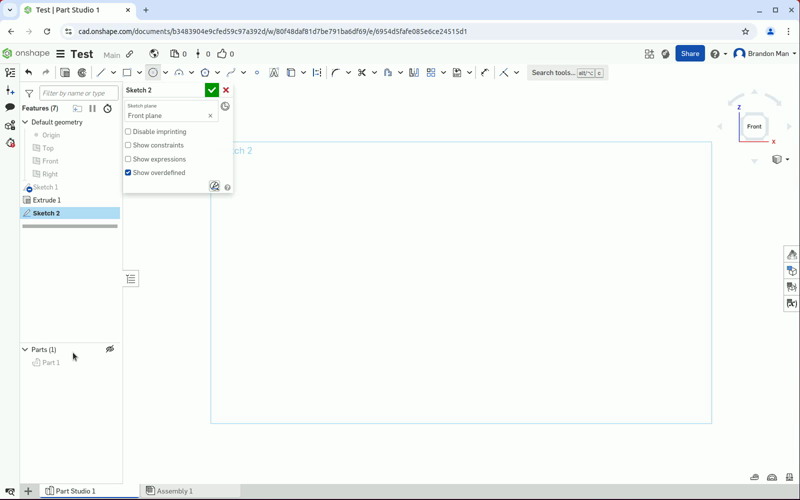
key_down(shift)
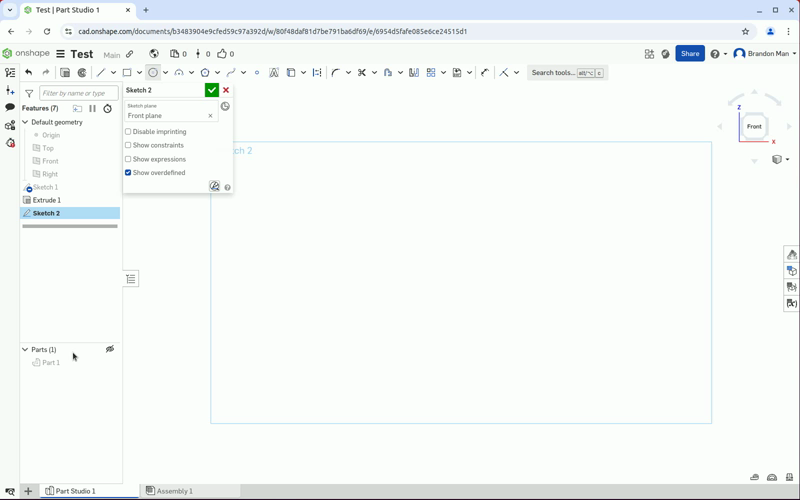
mouse_move(461, 282)
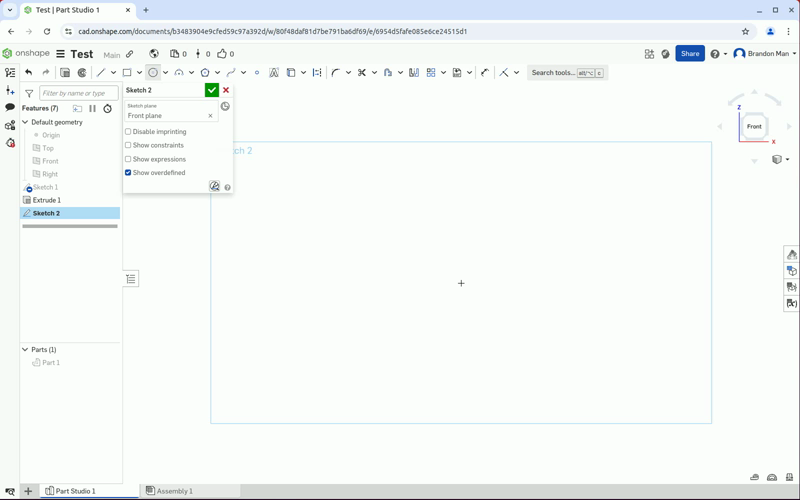
click(461, 282)
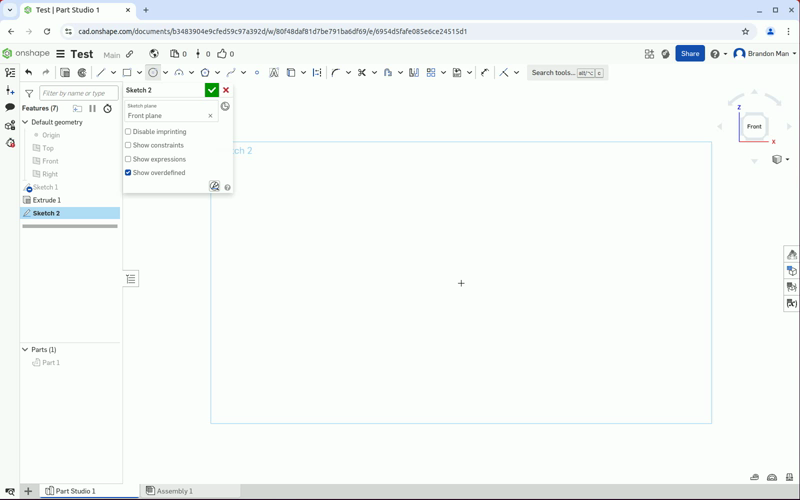
key_up(shift)
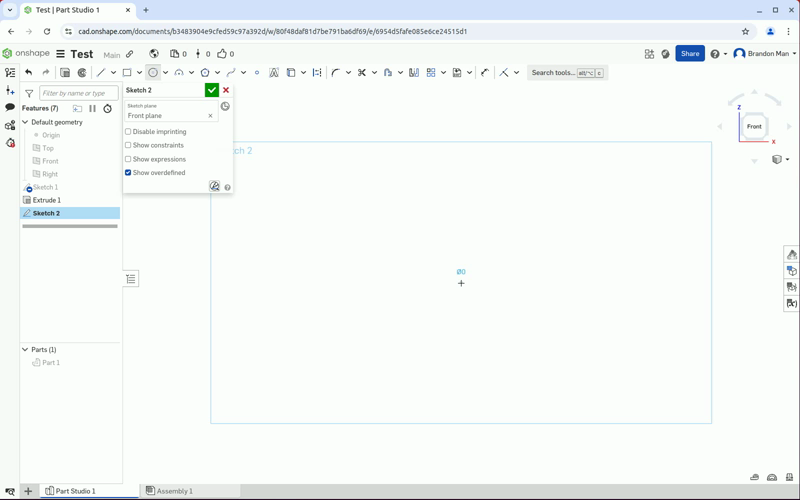
mouse_move(574, 282)
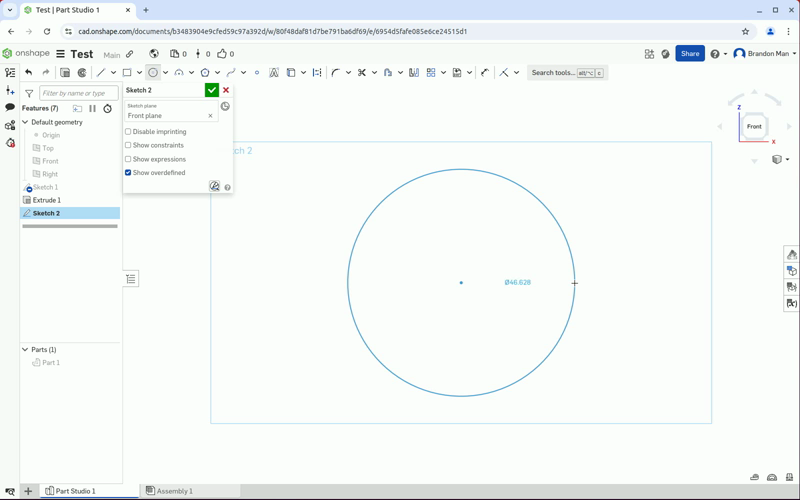
click(574, 282)
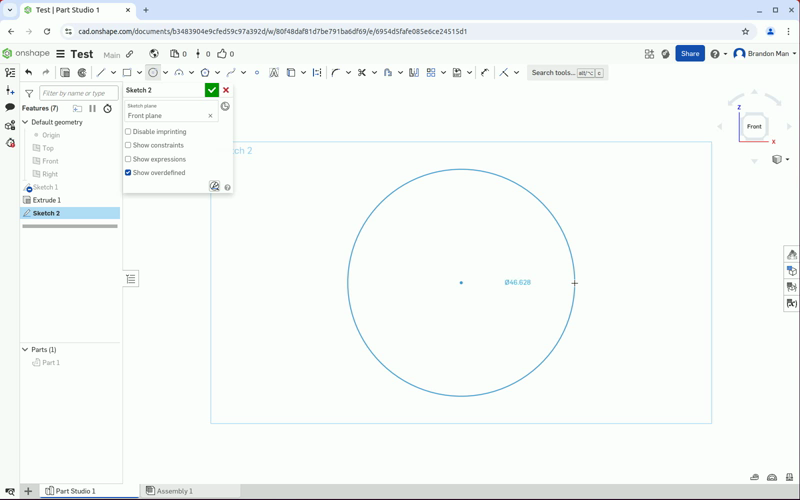
key(esc)
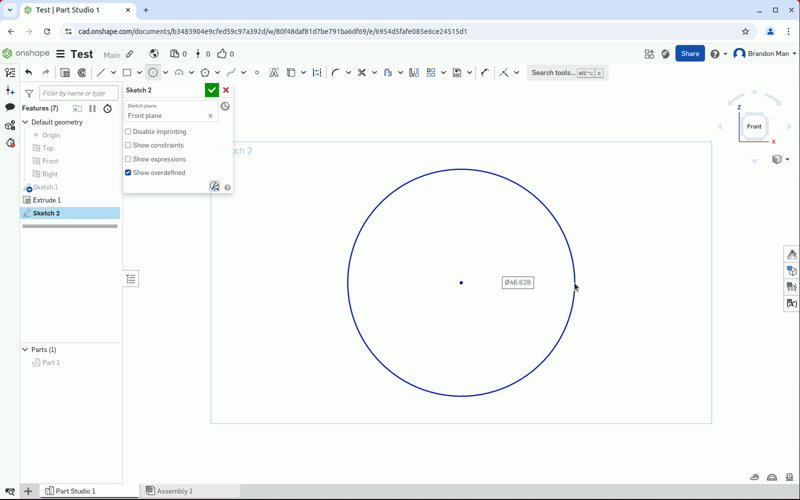
mouse_move(455, 222)
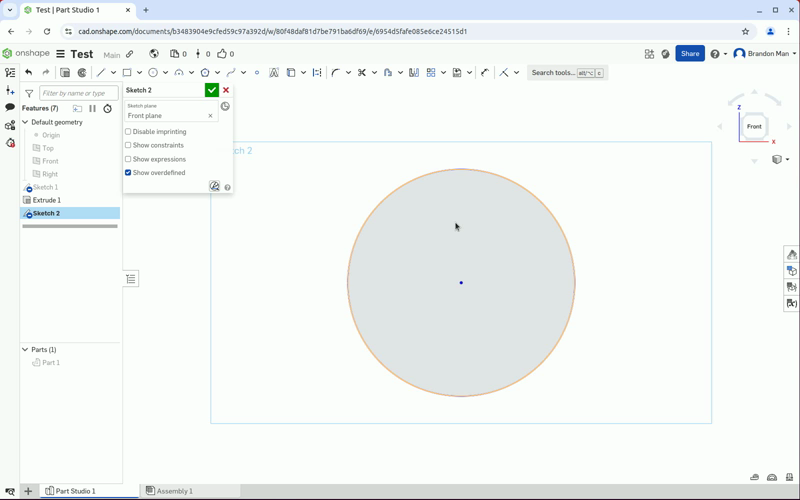
click(455, 222)
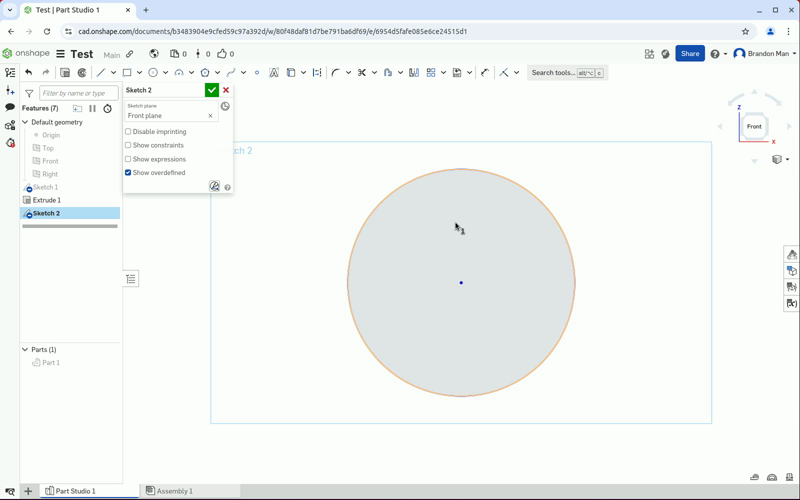
mouse_move(73, 352)
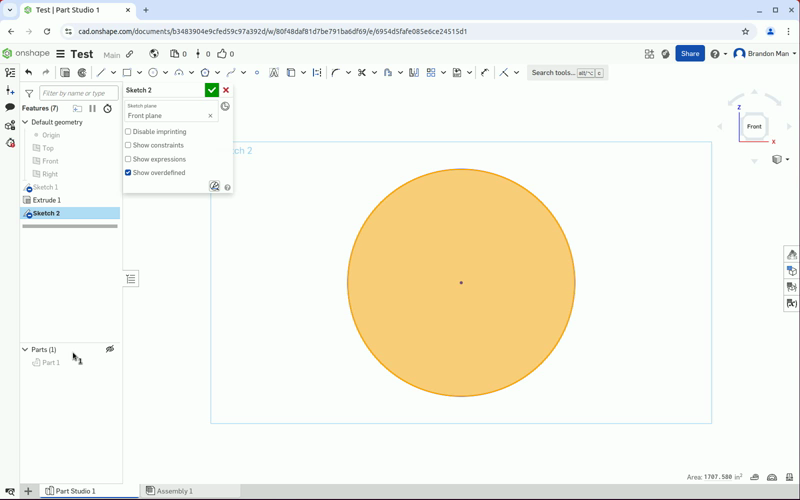
key(shift+y)
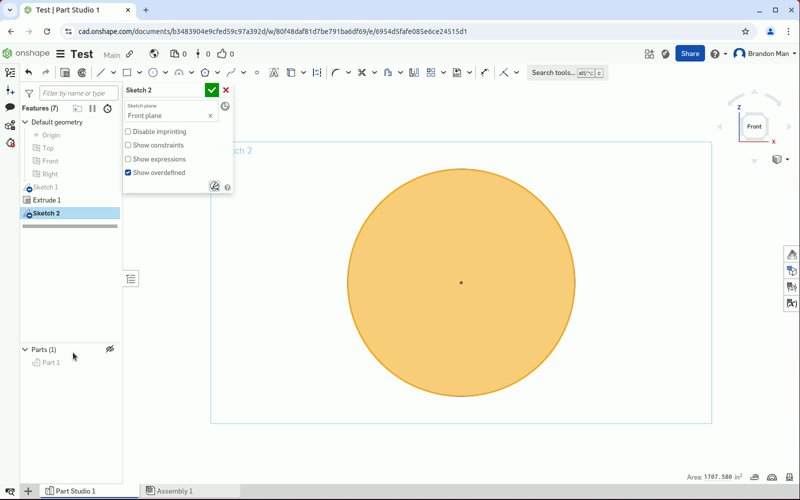
key(shift+e)
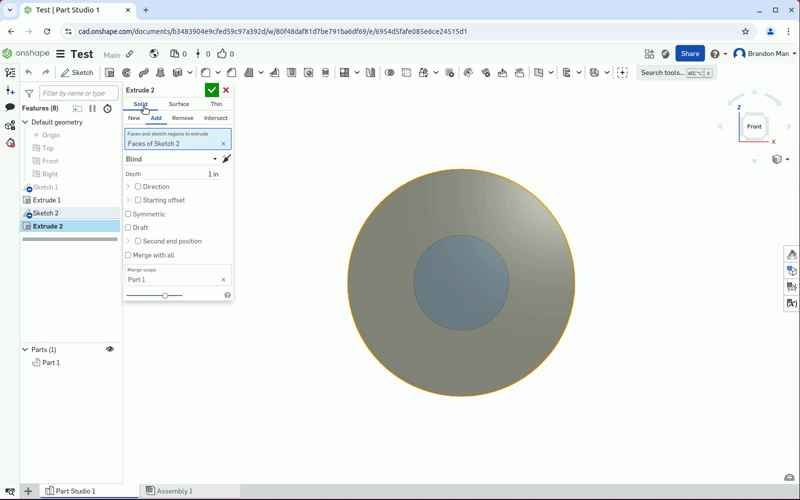
mouse_move(143, 106)
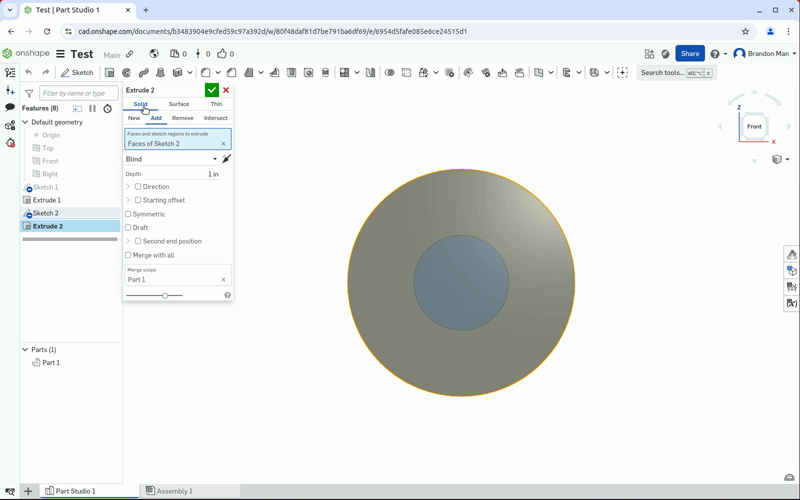
click(143, 106)
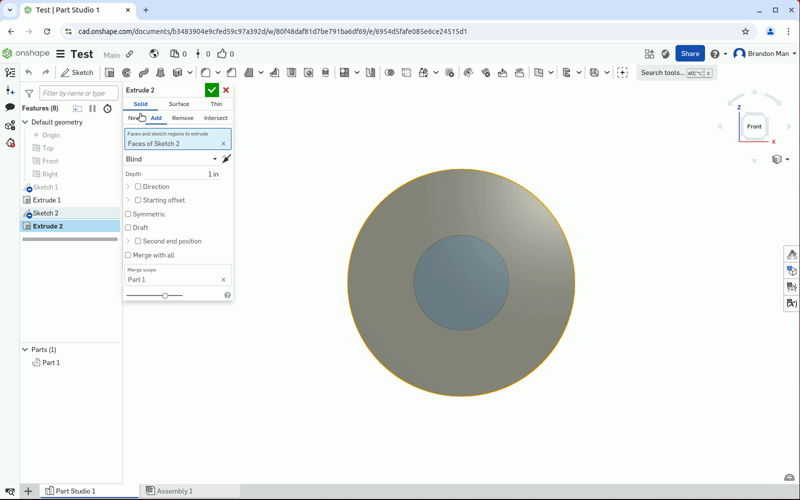
mouse_move(137, 120)
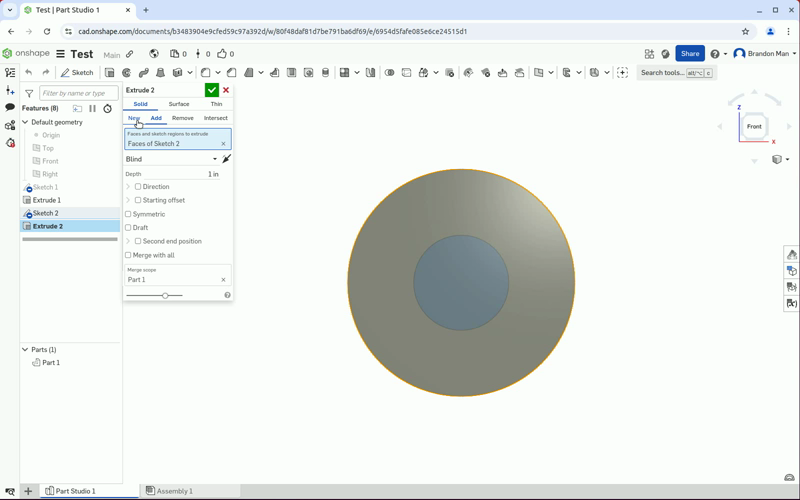
click(137, 120)
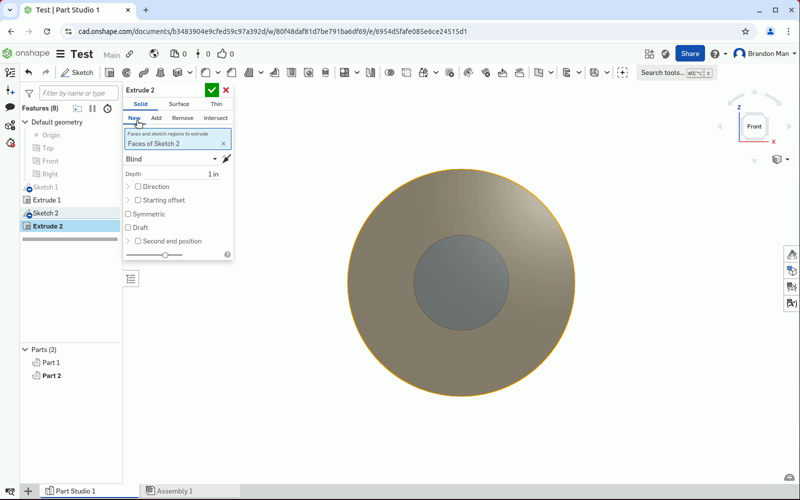
key(tab, 4)
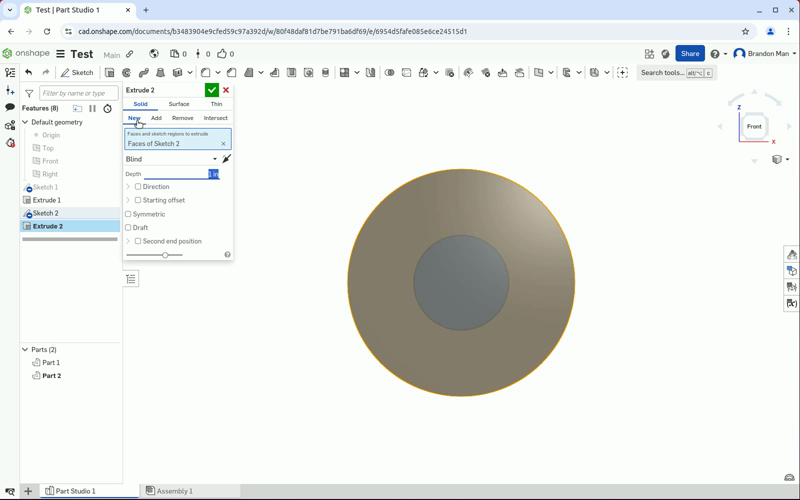
text(3.851)
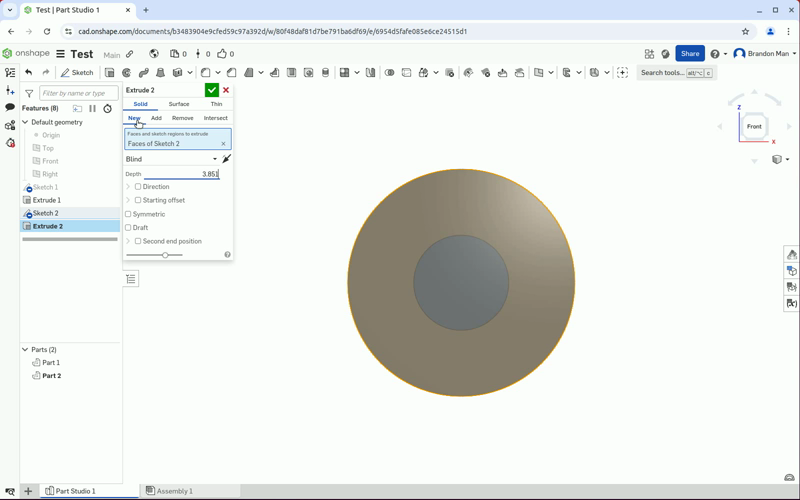
key(enter)
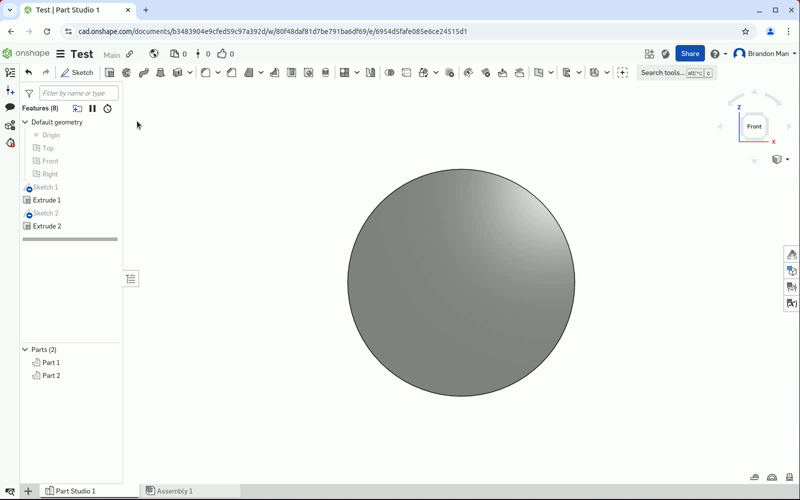
key(shift+h)
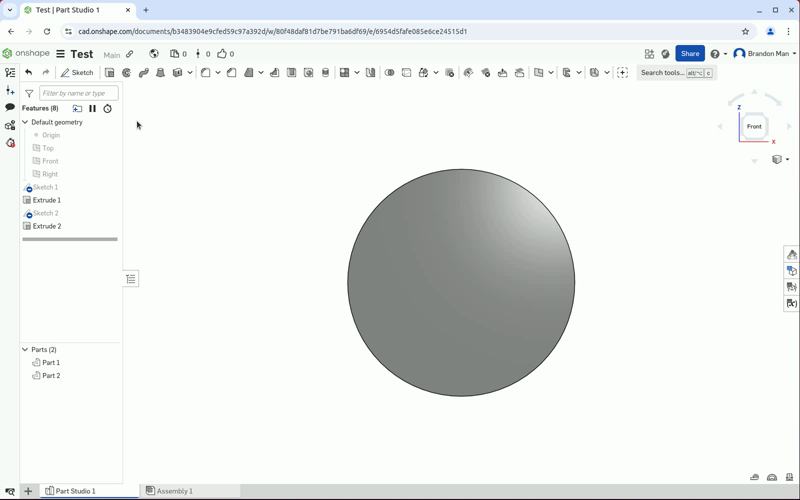
key(shift+h)
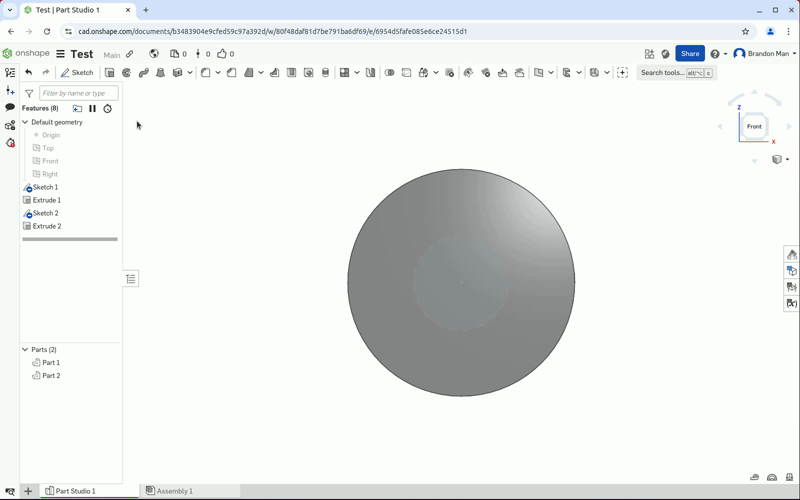
key(shift+7)
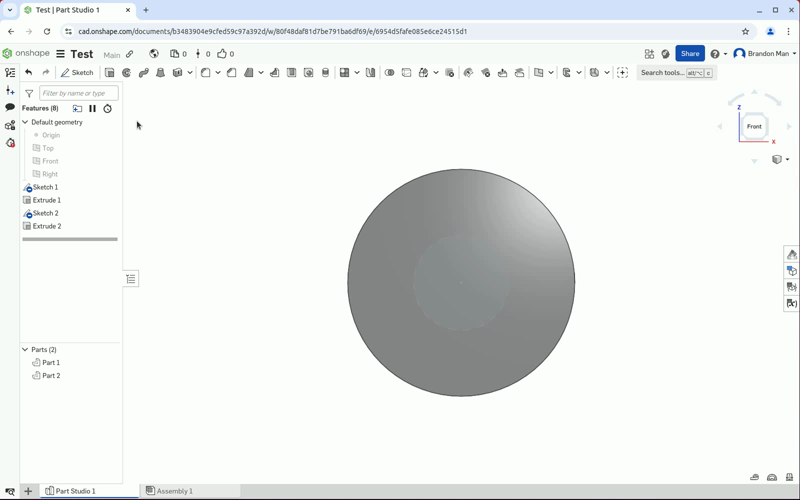
key(left, 2)
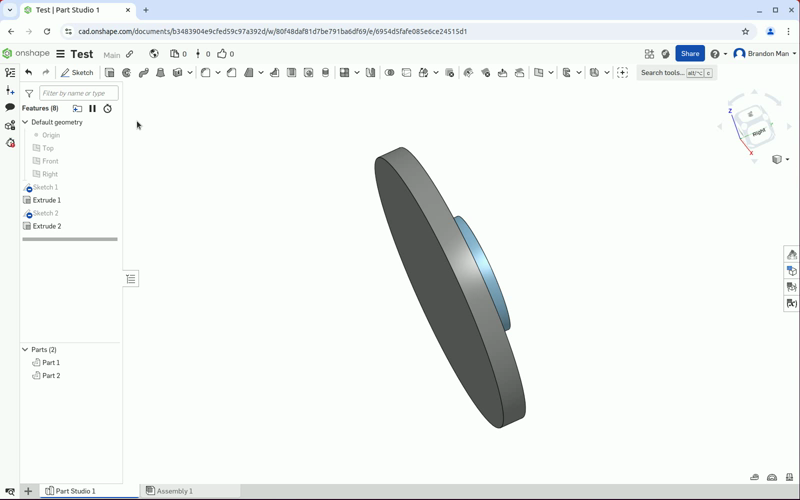
key(down, 2)
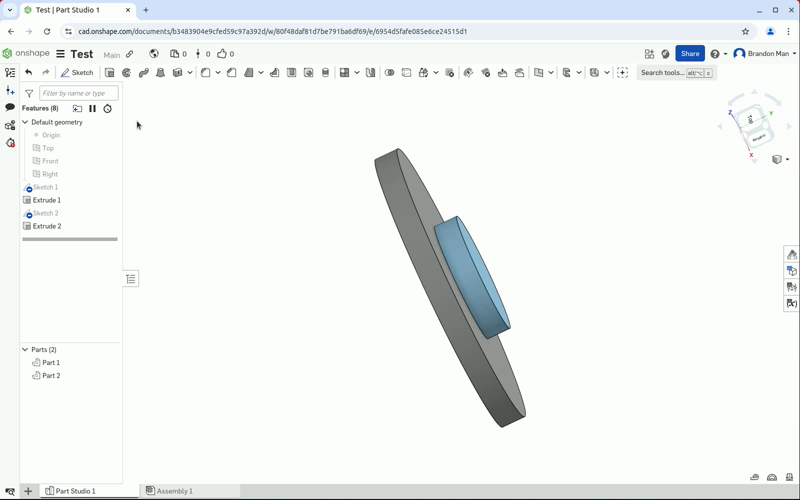
key(up, 2)
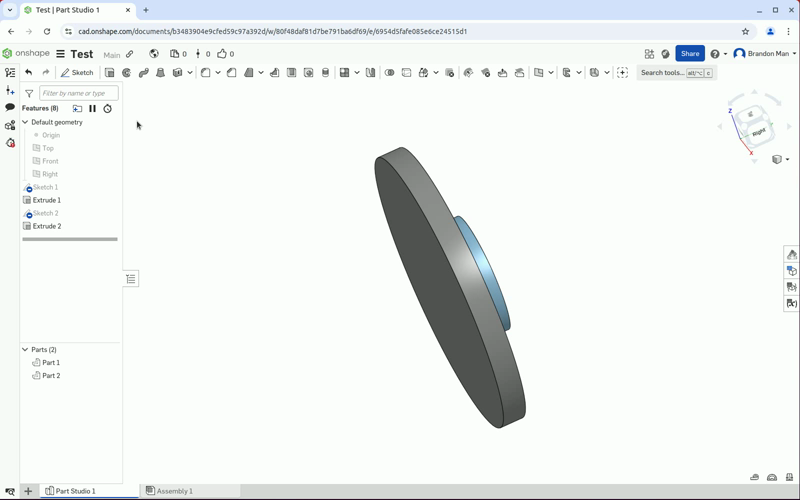
key(right, 2)
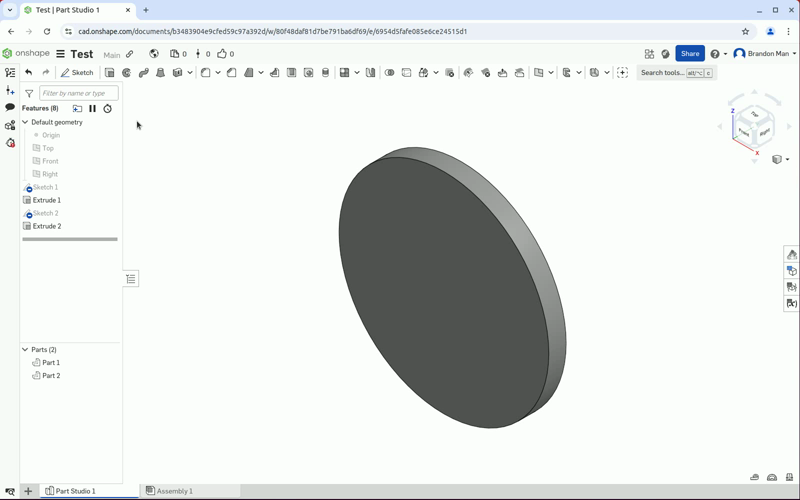
mouse_move(73, 189)
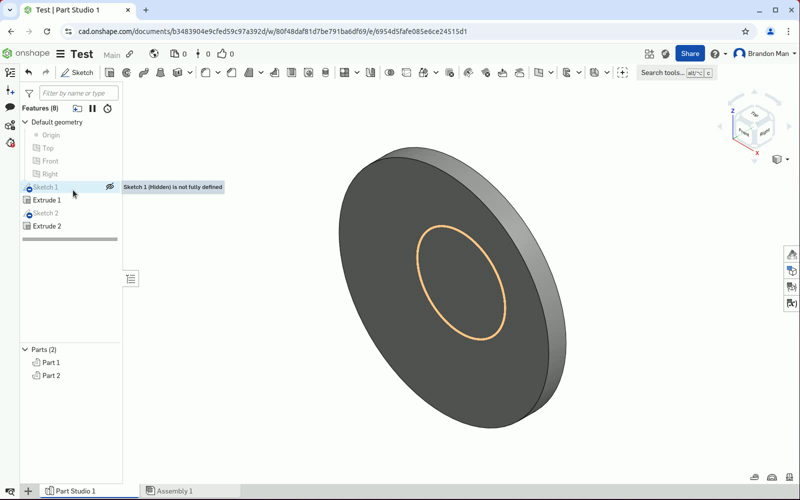
click(73, 189)